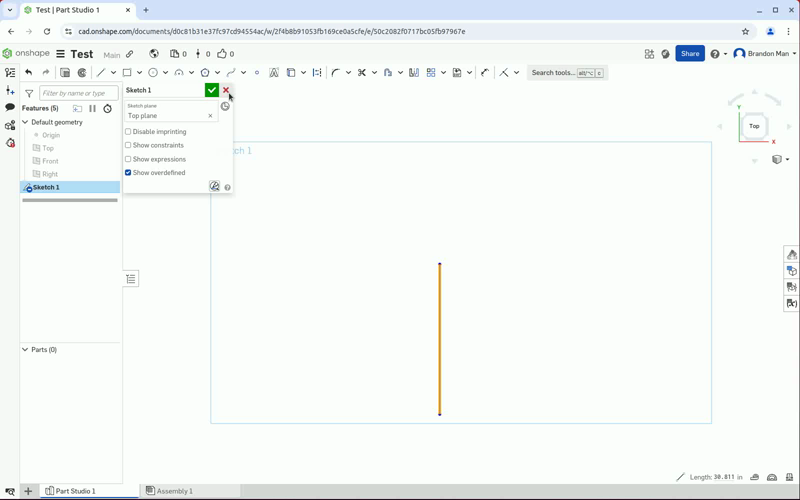
key(shift+h)
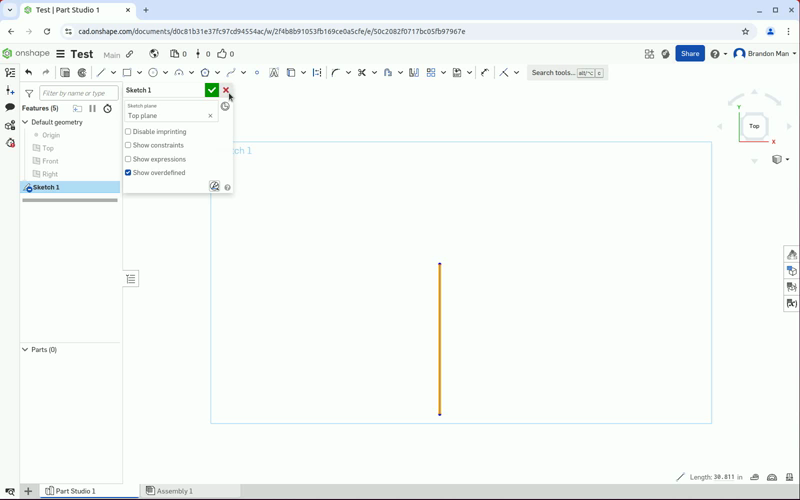
key(shift+s)
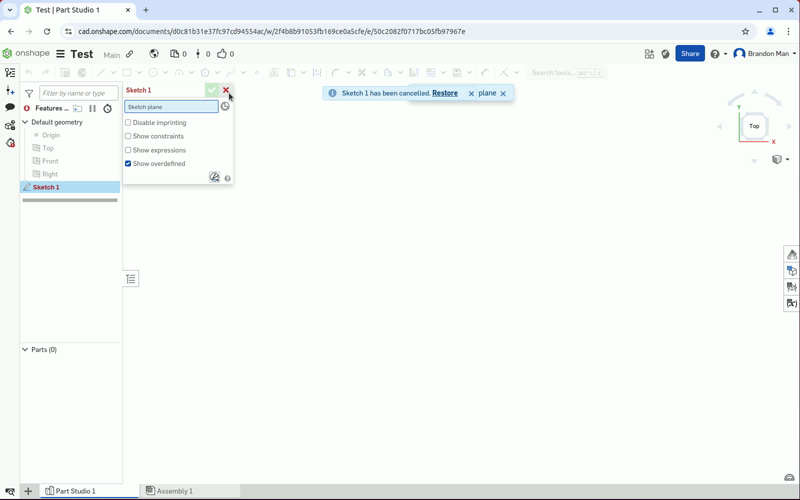
mouse_move(73, 150)
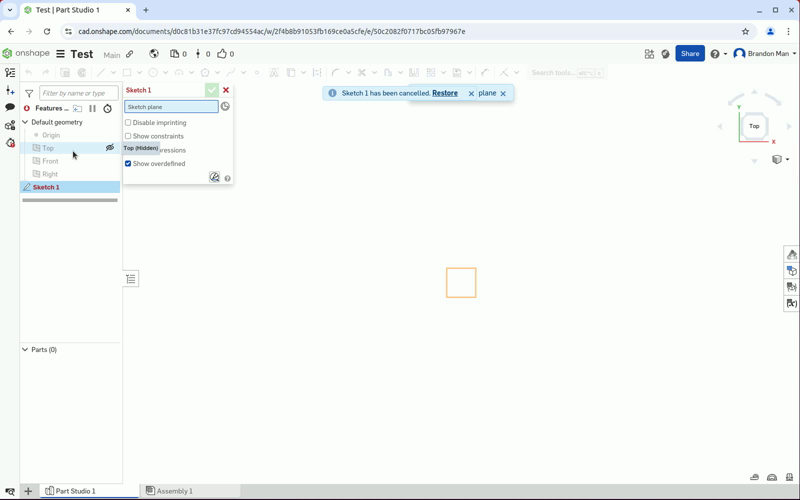
click(73, 150)
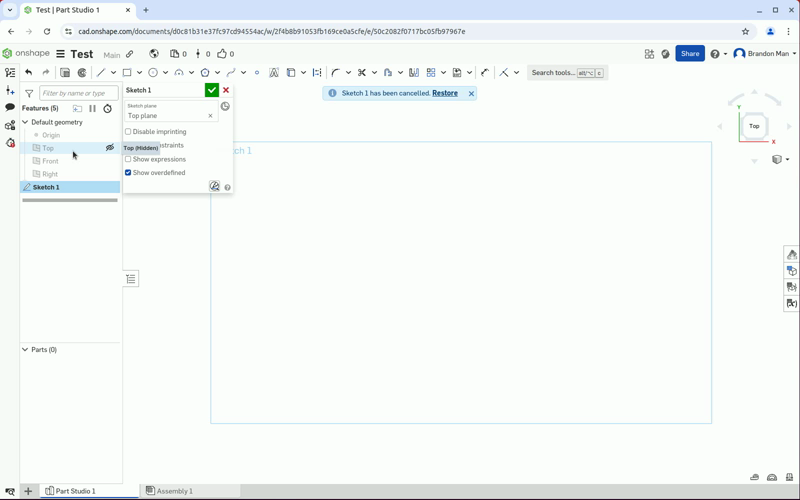
mouse_move(73, 352)
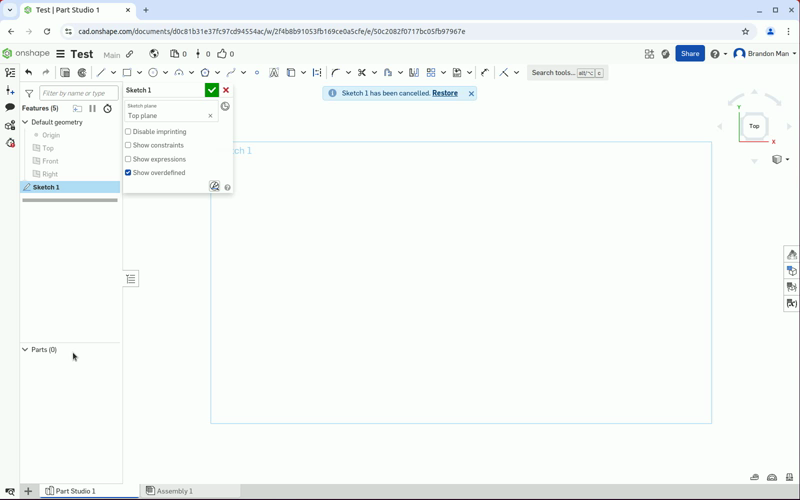
key(y)
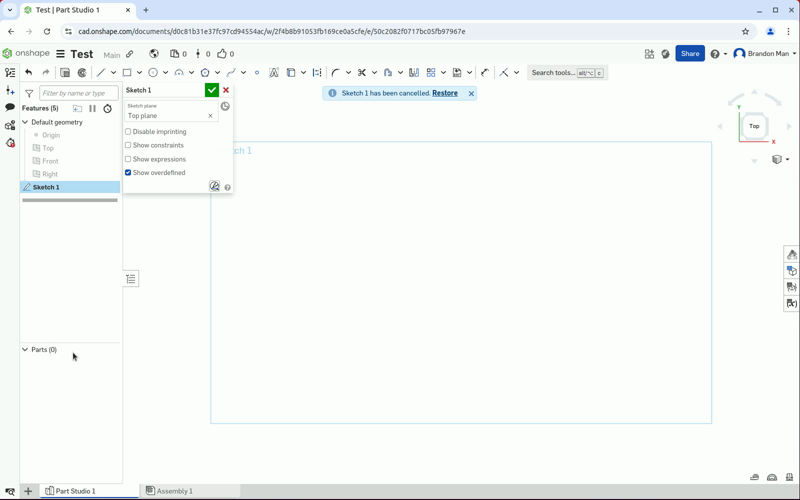
key(c)
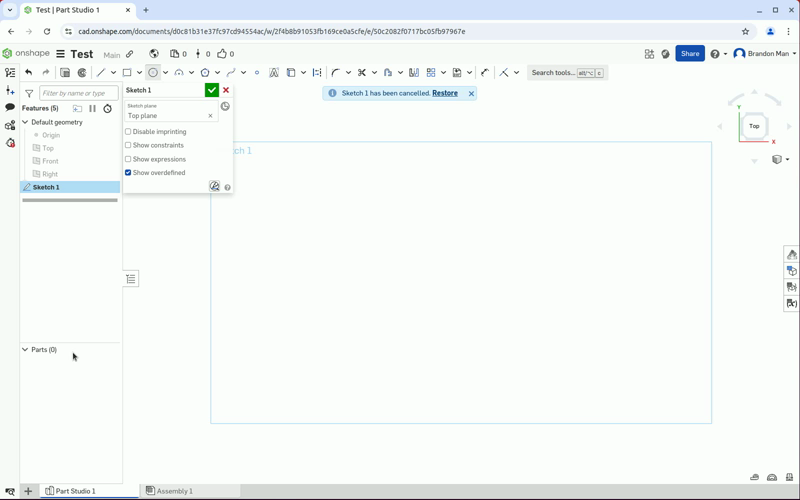
key_down(shift)
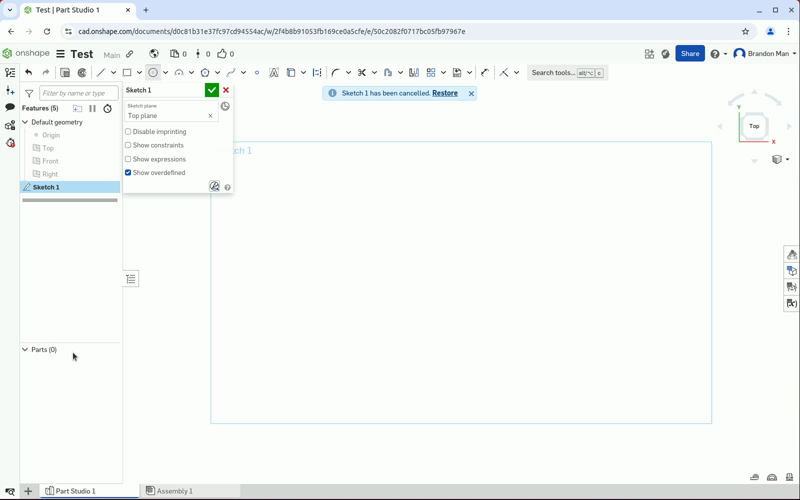
mouse_move(460, 282)
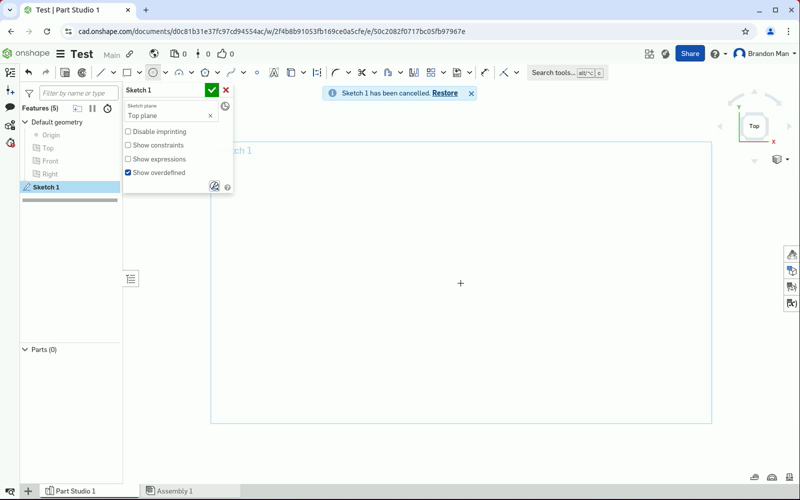
click(460, 282)
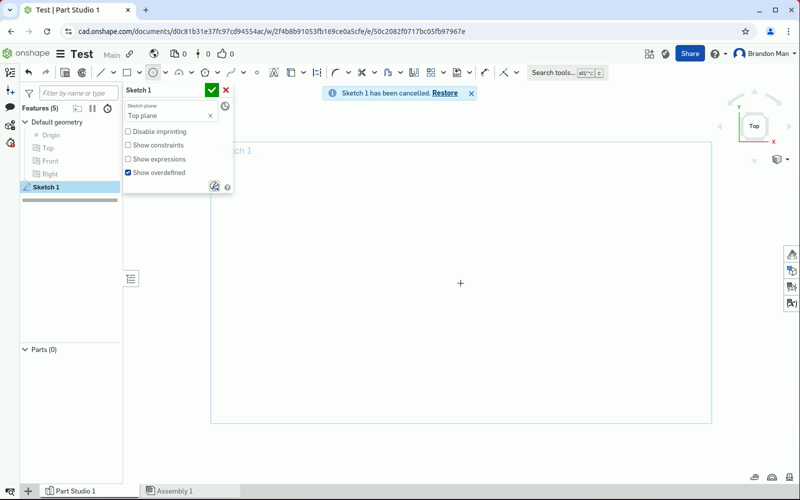
key_up(shift)
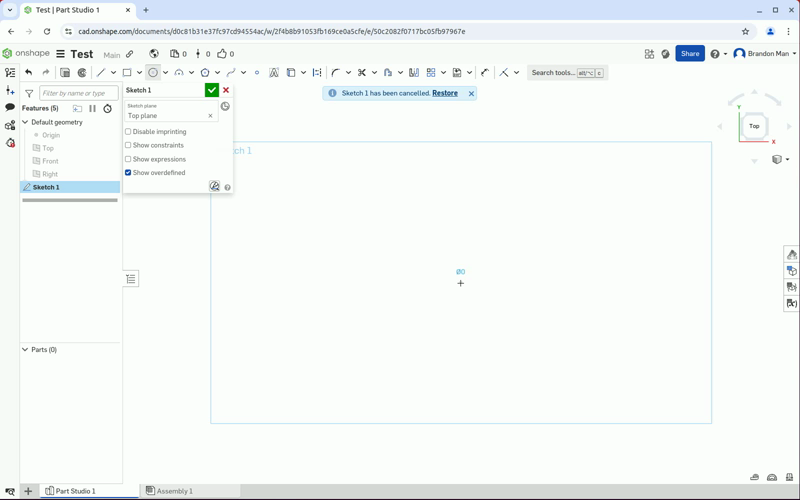
mouse_move(533, 282)
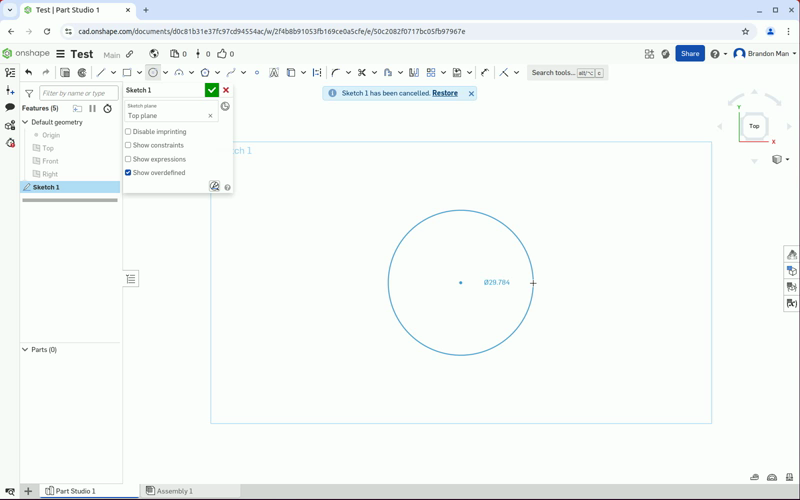
click(533, 282)
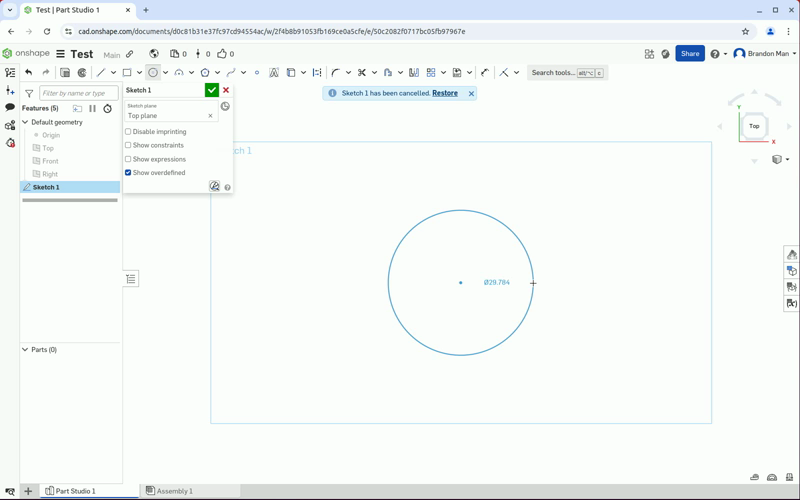
key(esc)
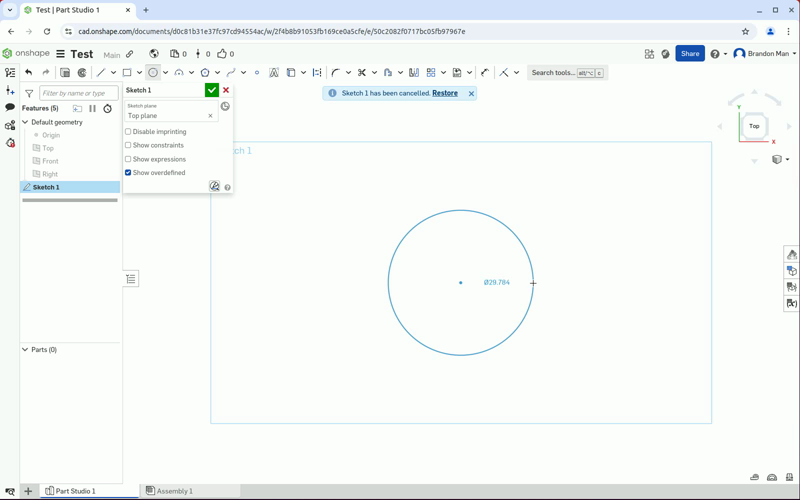
mouse_move(468, 241)
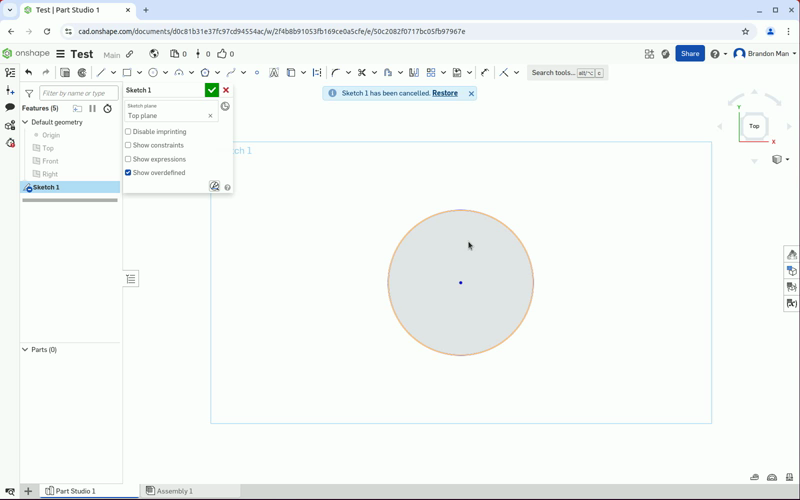
click(468, 241)
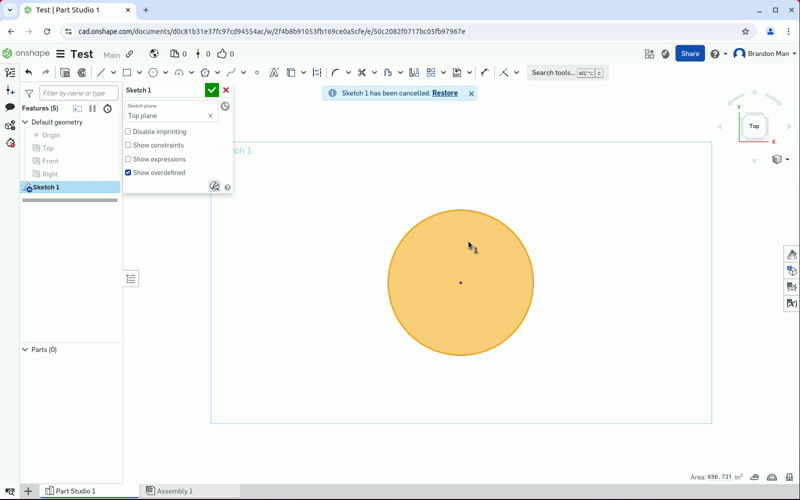
mouse_move(73, 352)
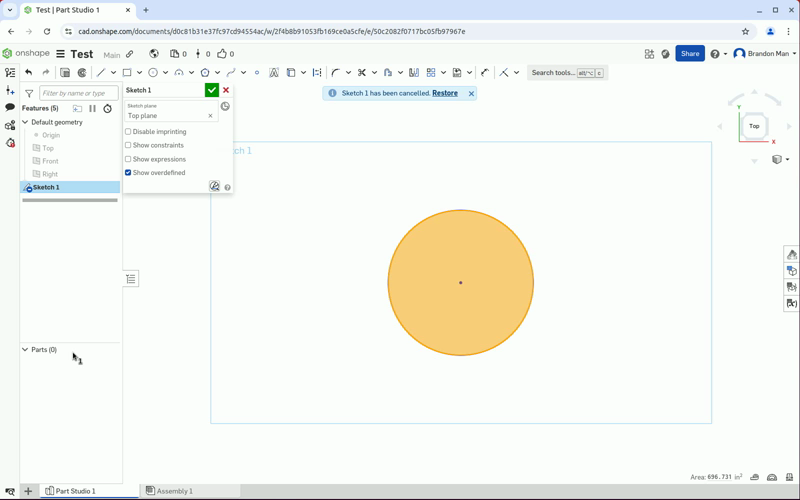
key(shift+y)
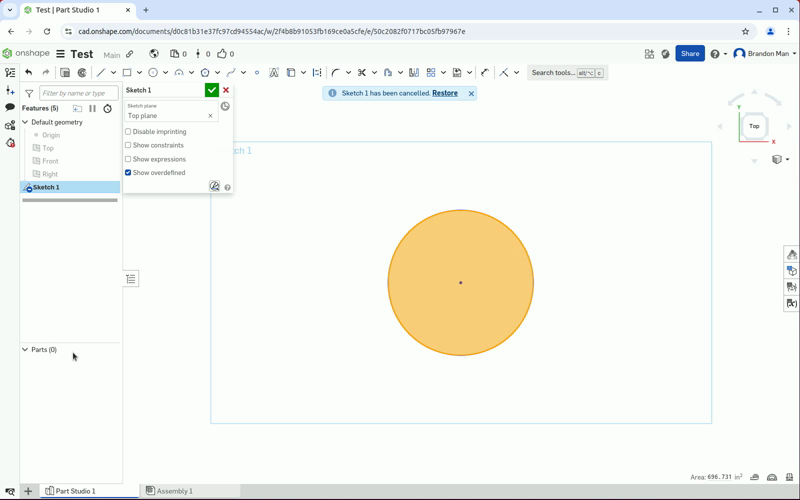
key(shift+e)
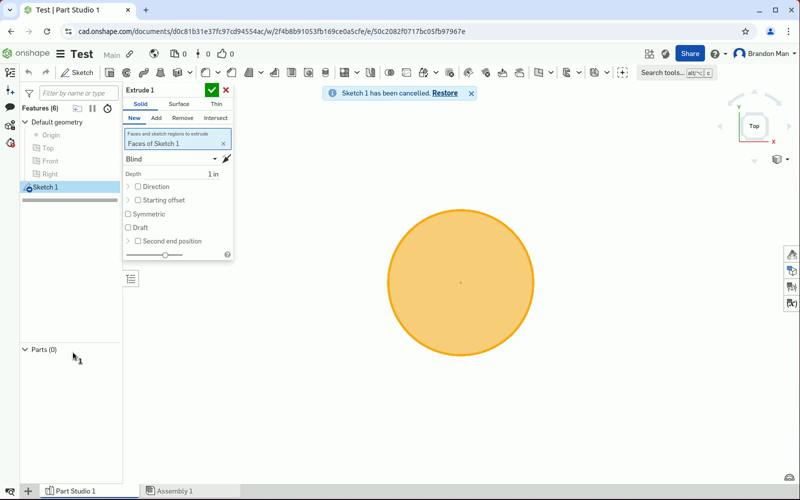
mouse_move(143, 106)
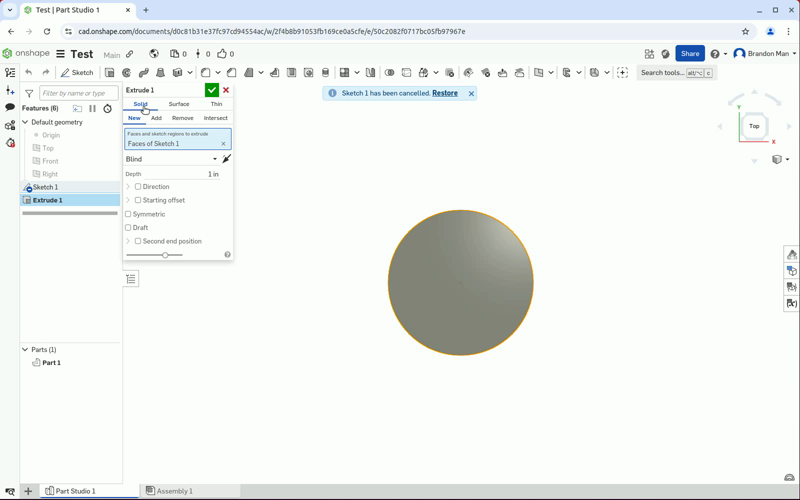
click(143, 106)
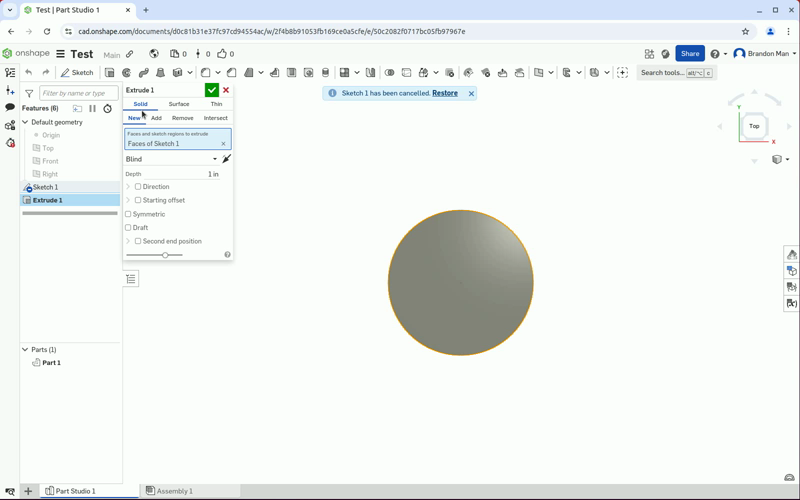
mouse_move(137, 120)
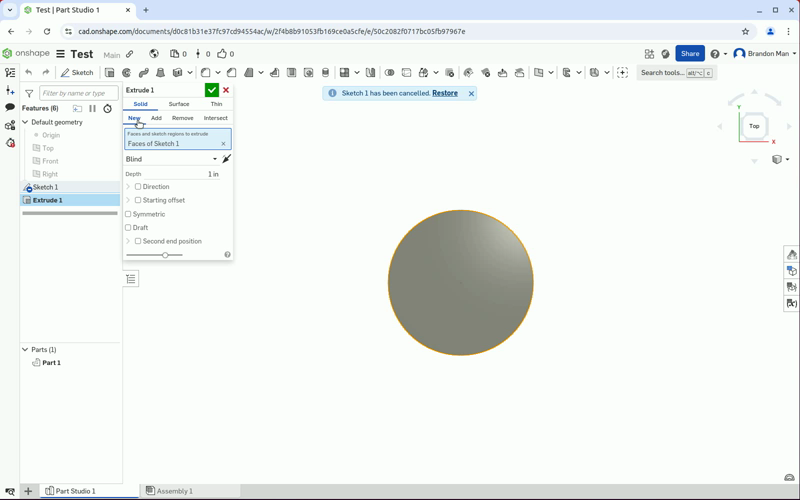
click(137, 120)
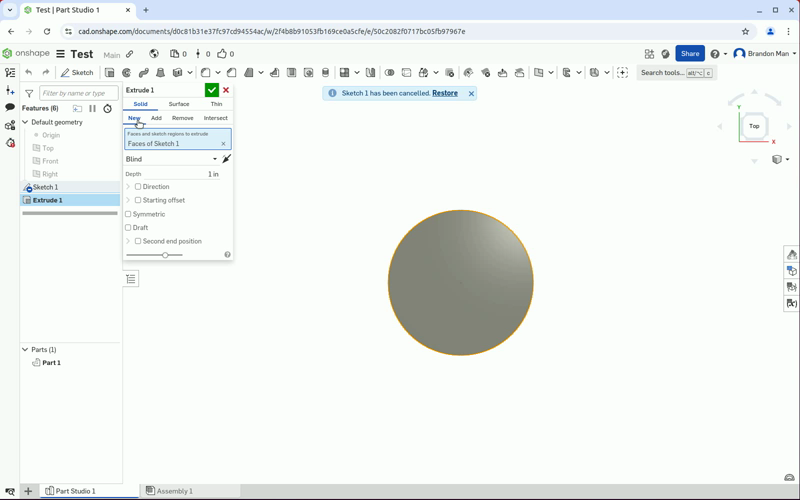
key(tab, 4)
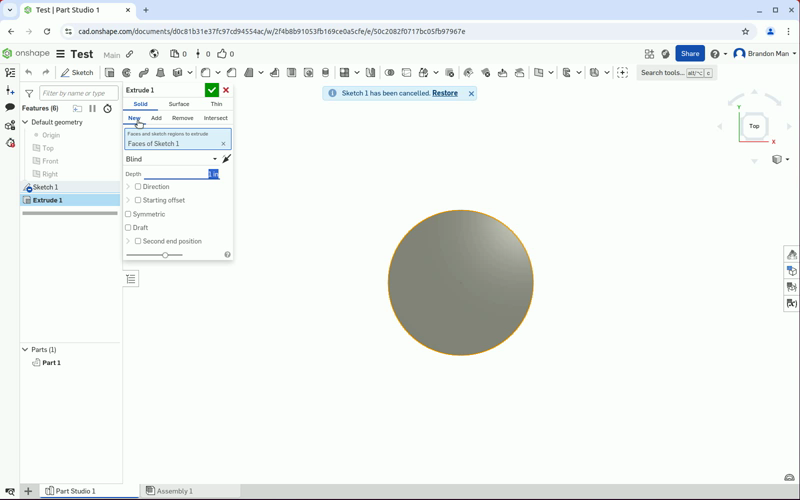
text(8.184)
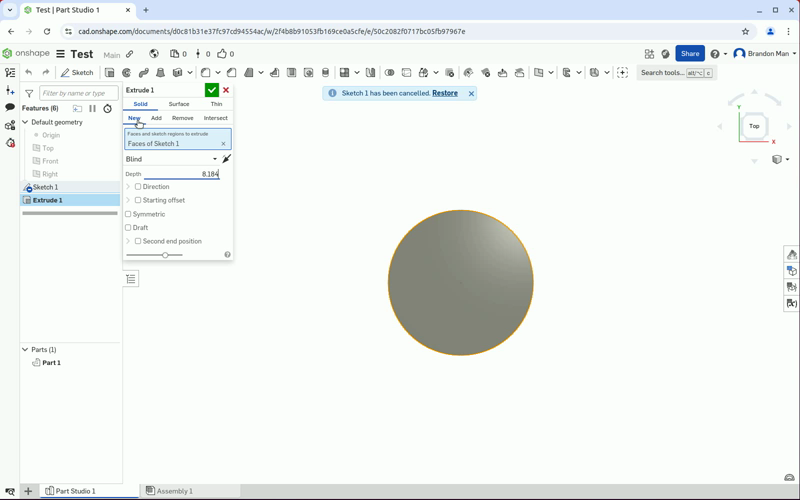
key(enter)
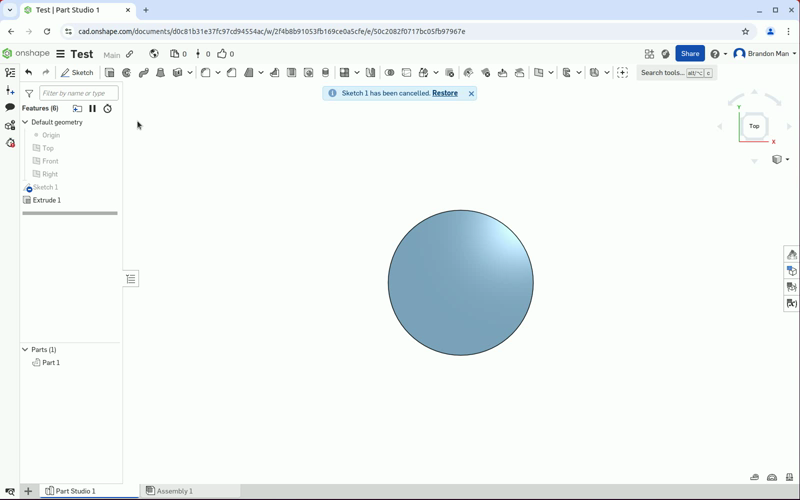
key(shift+h)
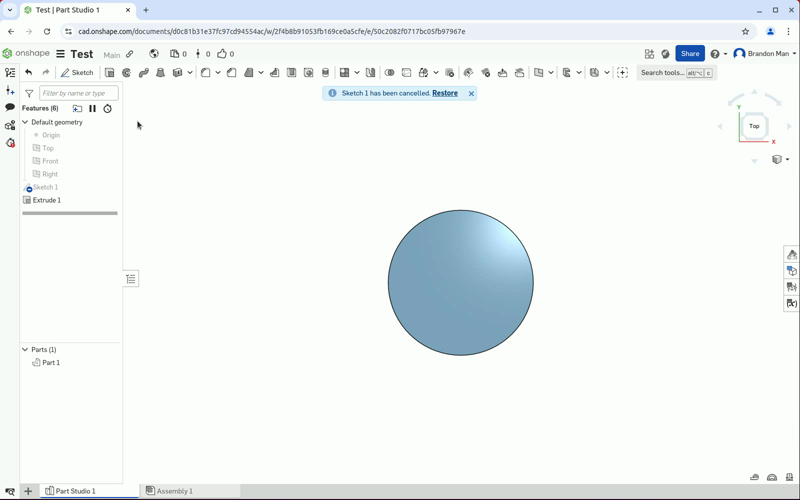
key(shift+h)
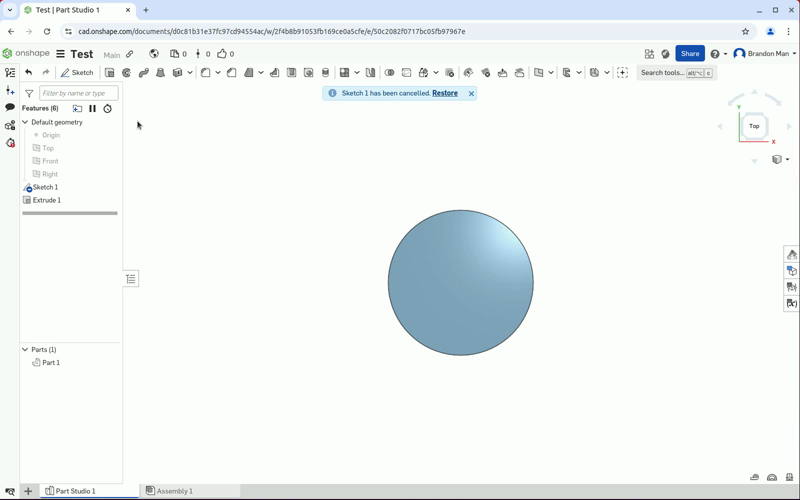
mouse_move(73, 189)
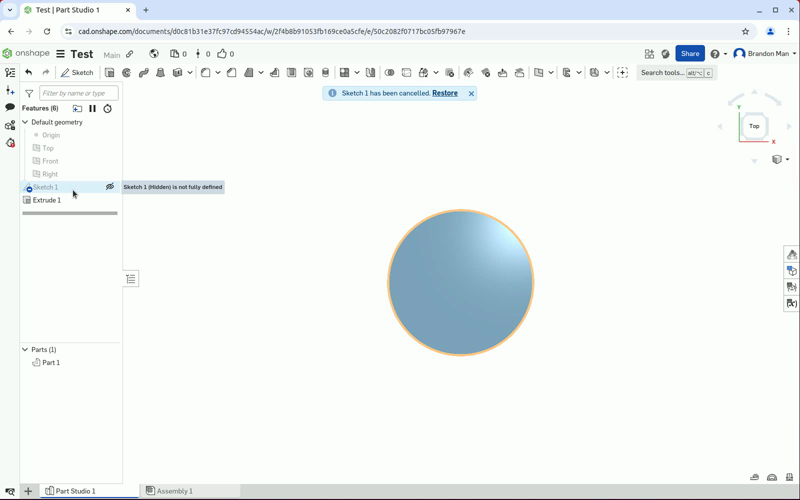
click(73, 189)
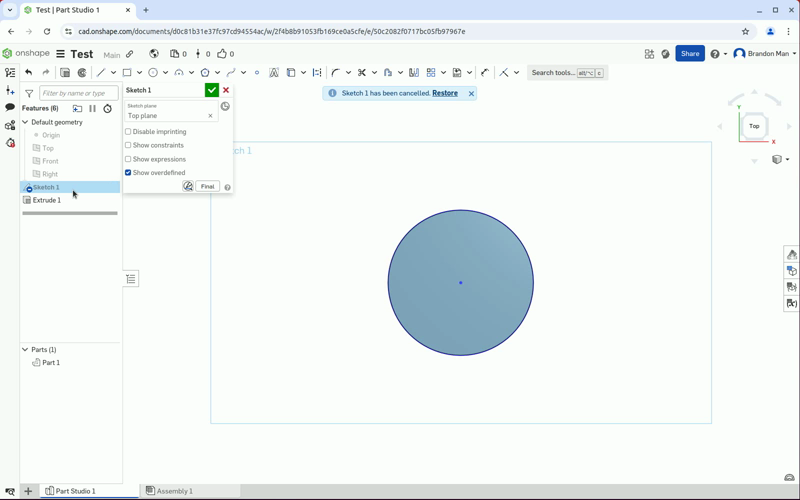
mouse_move(229, 92)
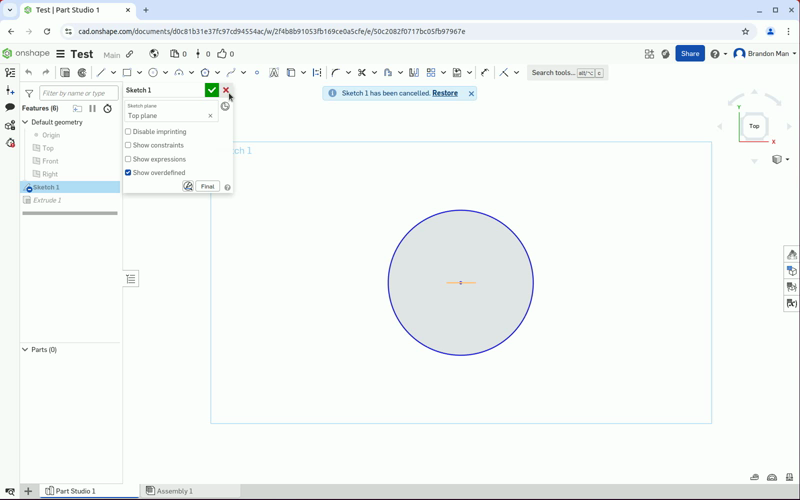
click(229, 92)
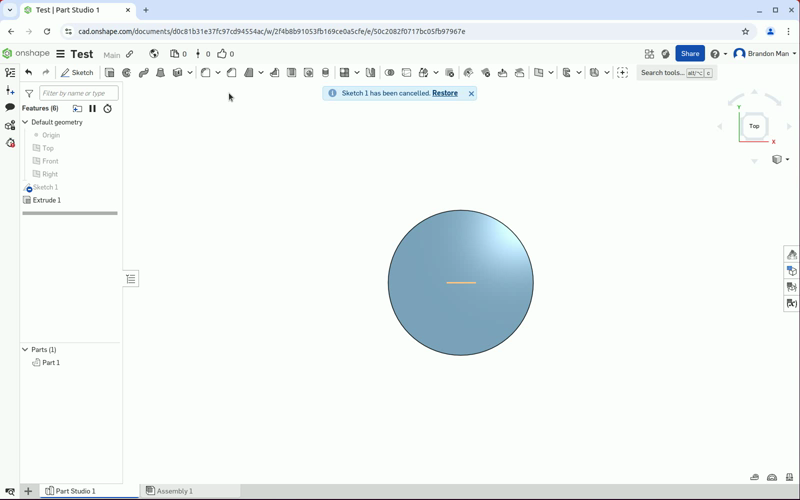
mouse_move(541, 75)
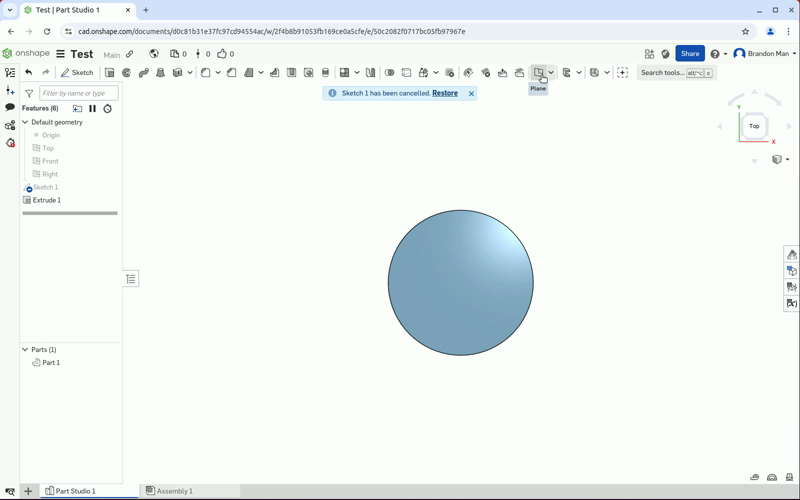
click(541, 75)
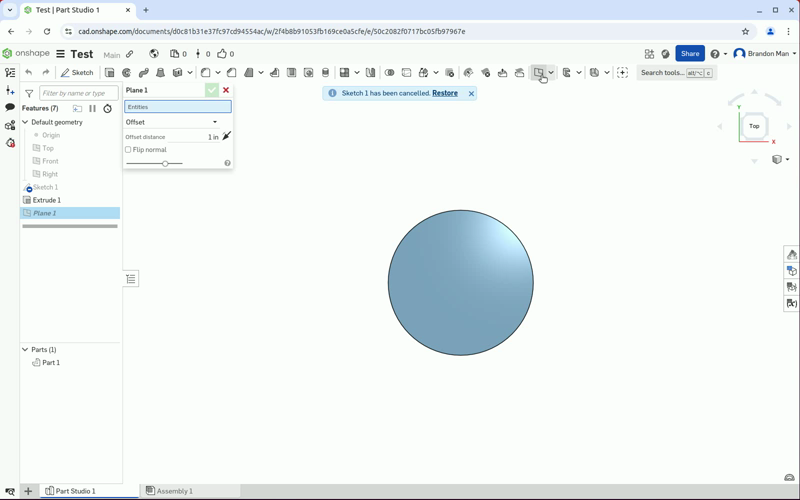
mouse_move(73, 150)
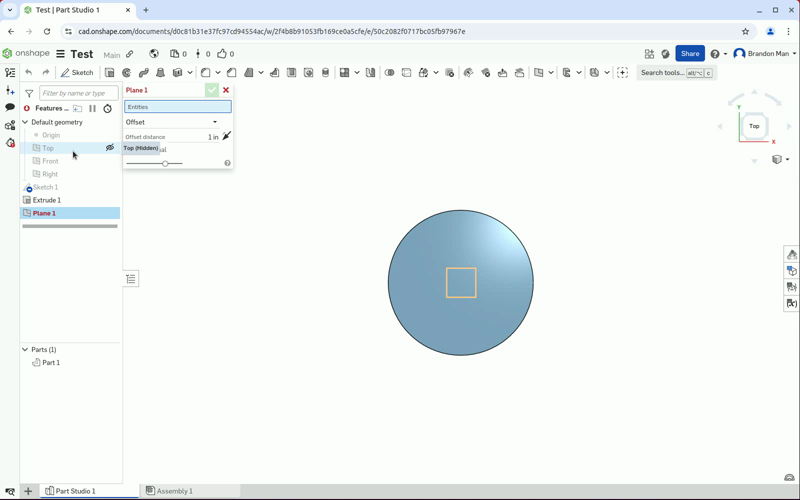
click(73, 150)
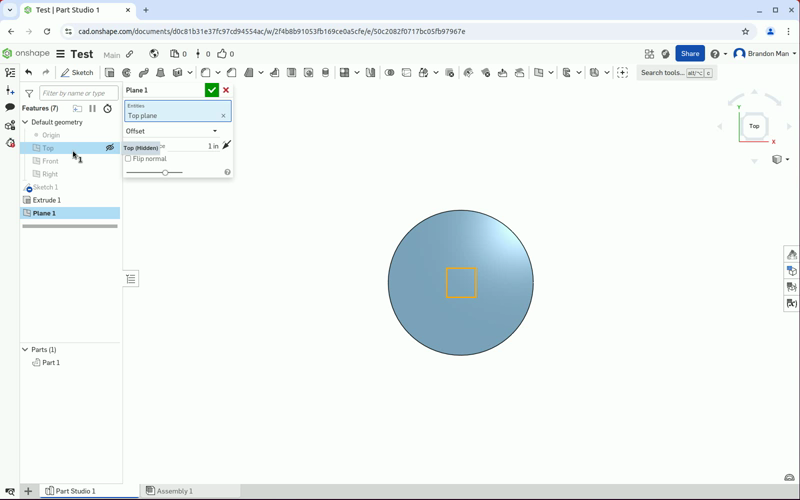
key(tab, 2)
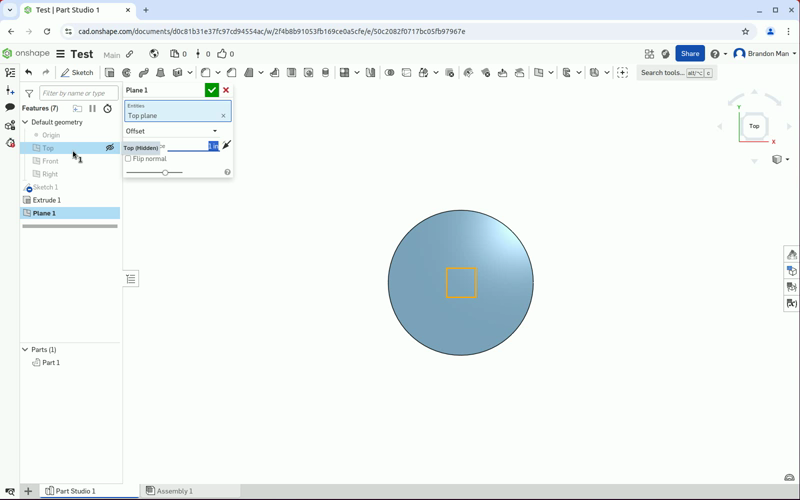
text(8.196)
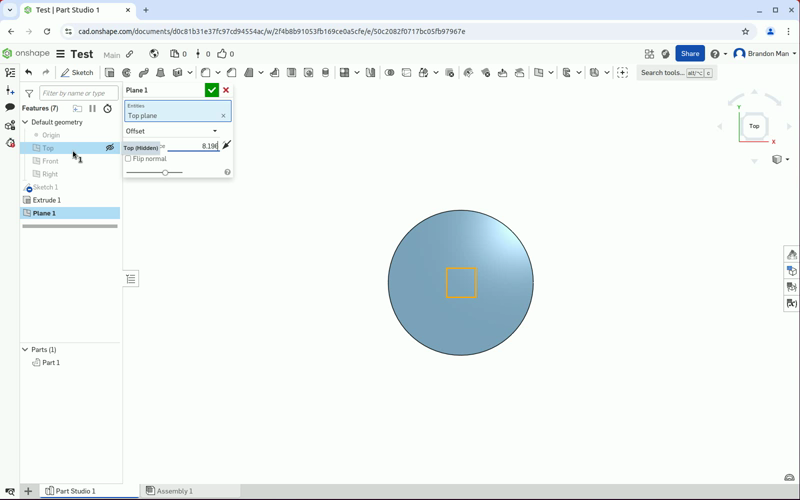
key(enter, 2)
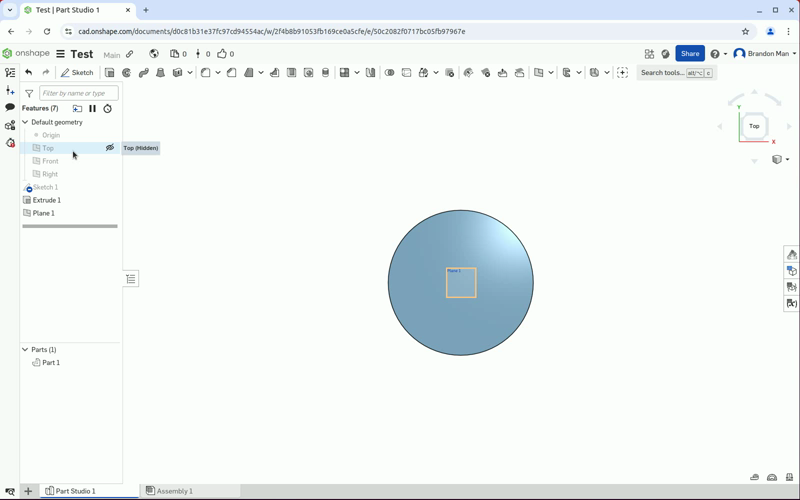
key(shift+s)
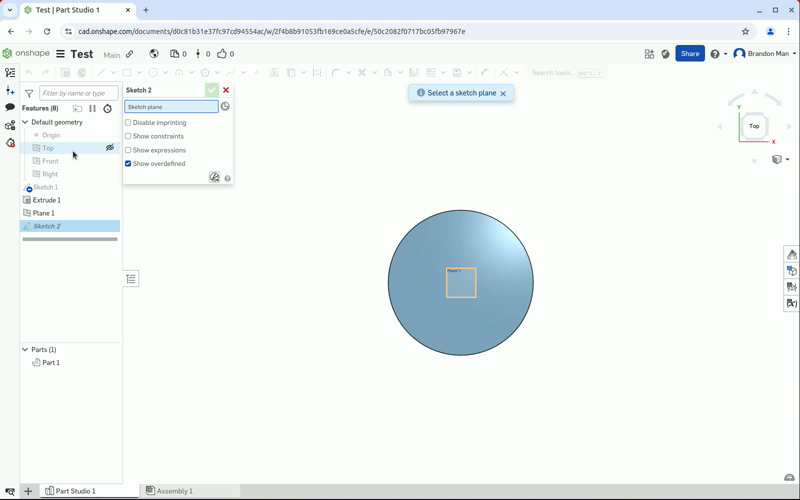
mouse_move(73, 215)
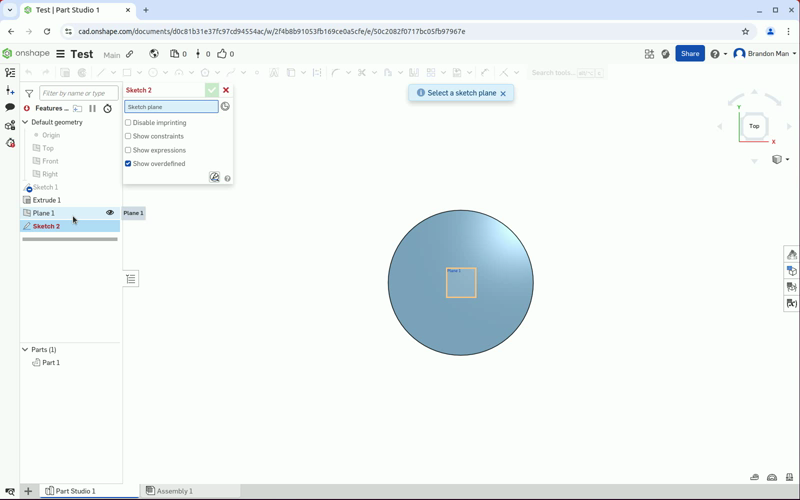
click(73, 215)
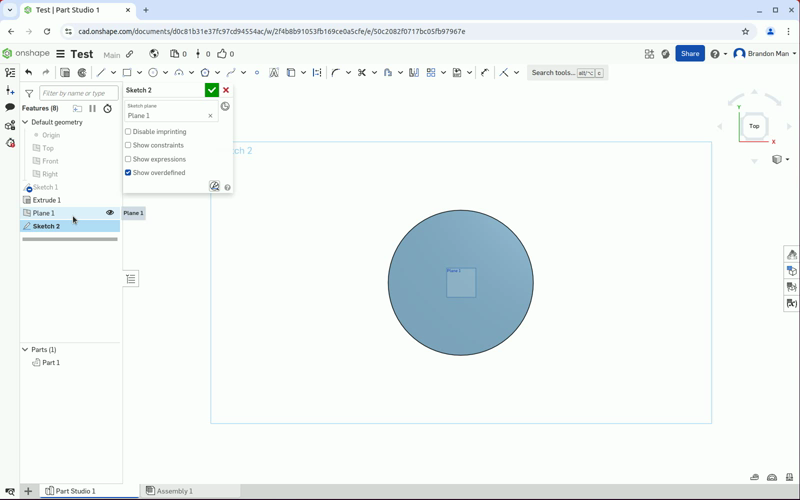
mouse_move(73, 352)
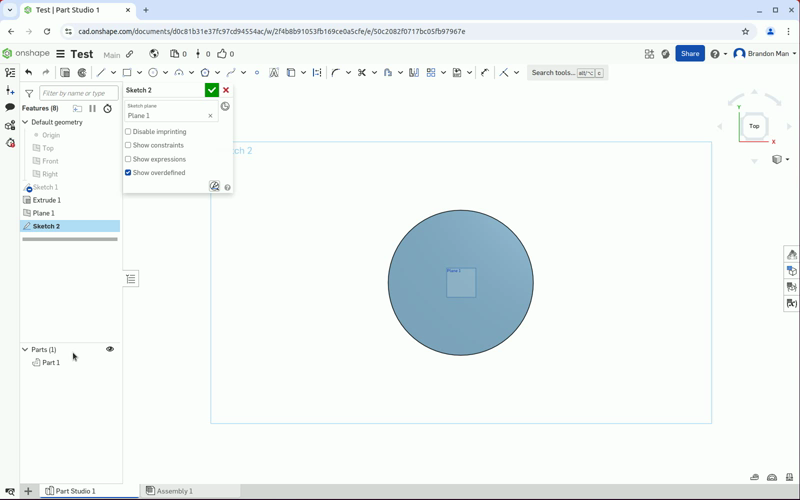
key(y)
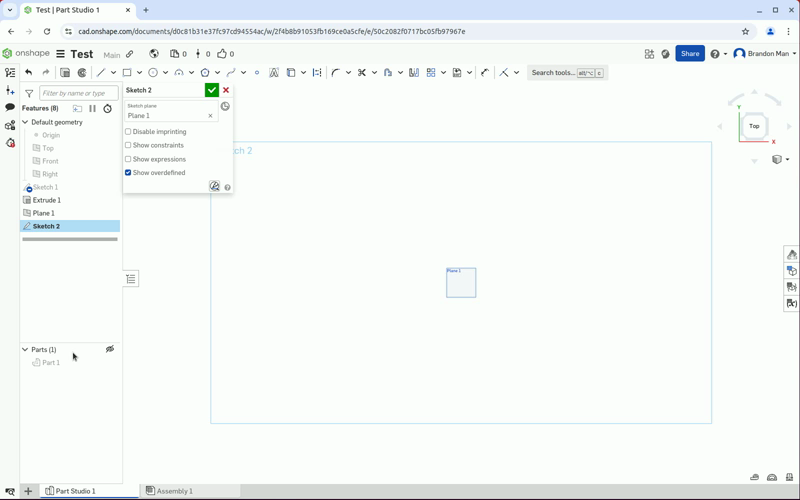
key(c)
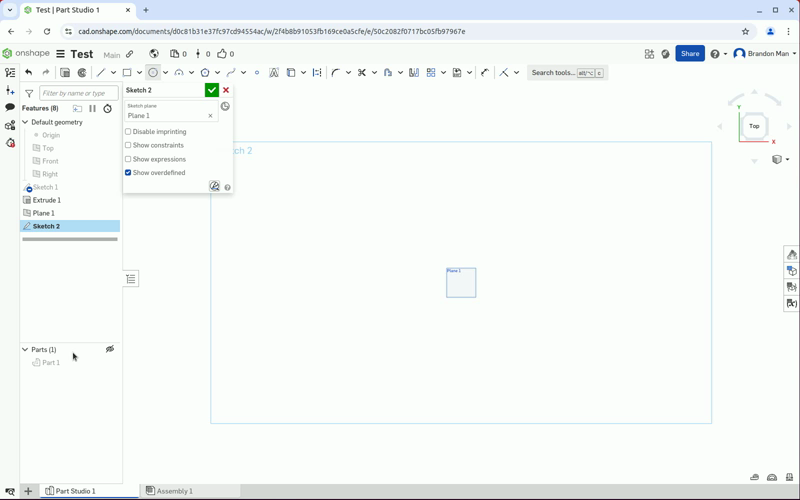
key_down(shift)
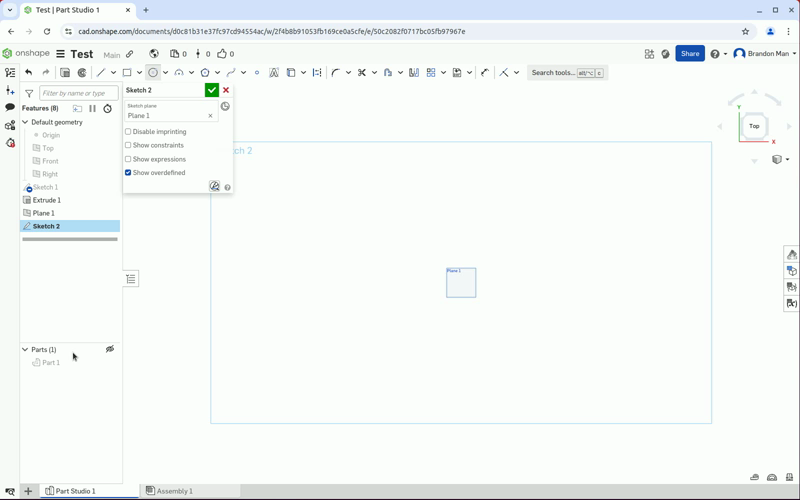
mouse_move(460, 282)
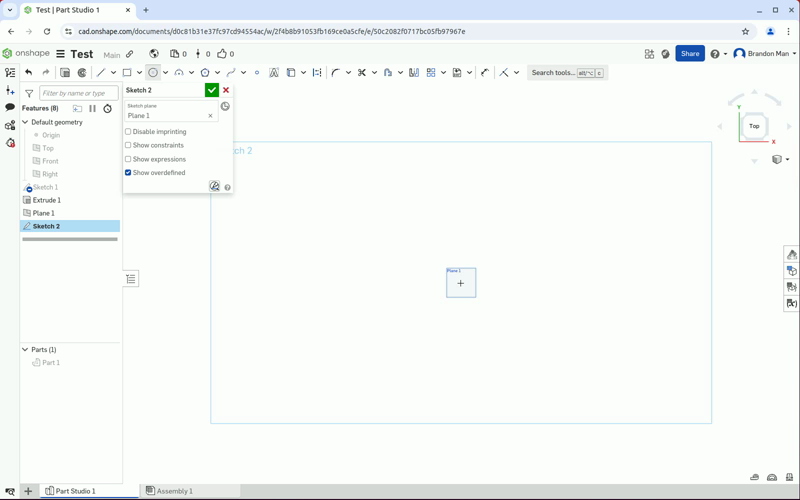
click(460, 282)
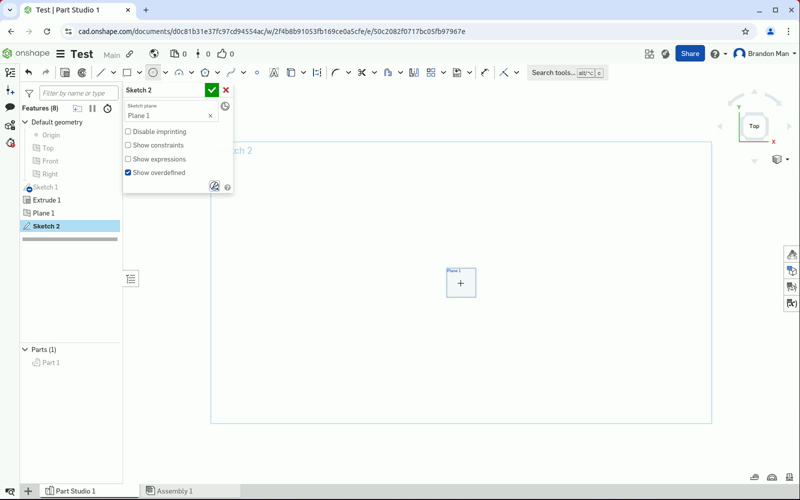
key_up(shift)
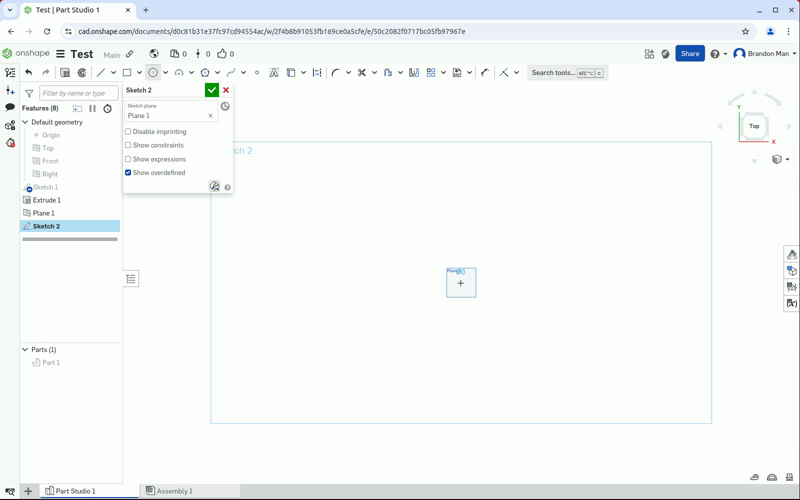
mouse_move(511, 282)
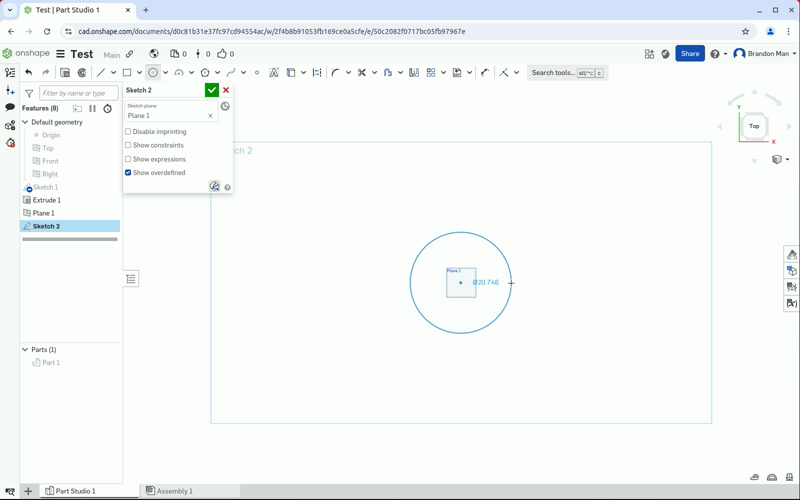
click(511, 282)
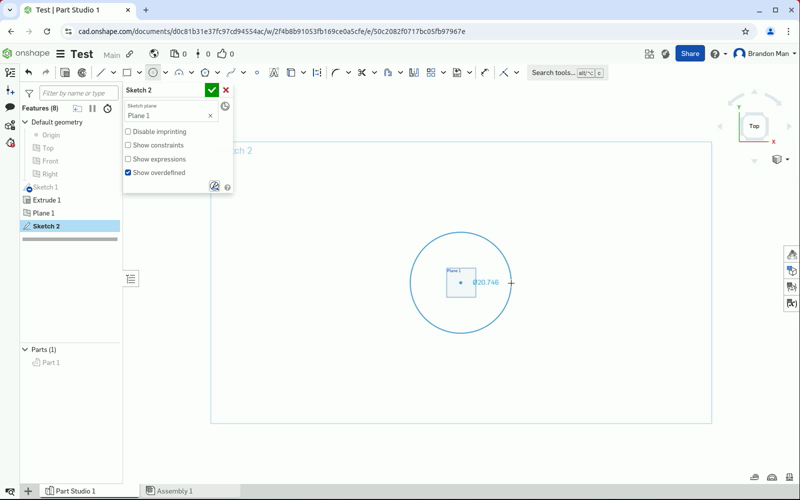
key(esc)
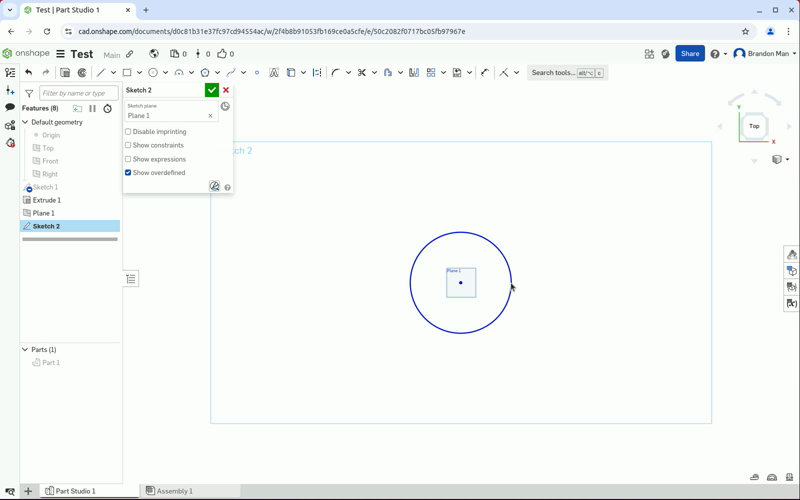
mouse_move(478, 318)
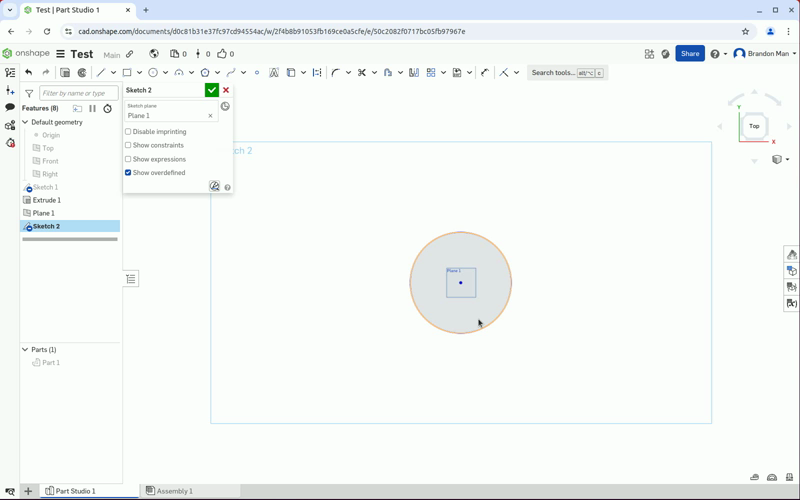
click(478, 318)
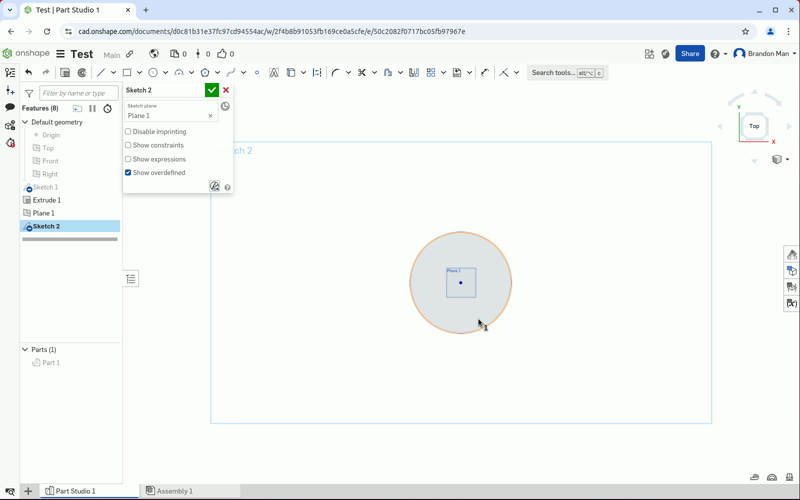
mouse_move(73, 352)
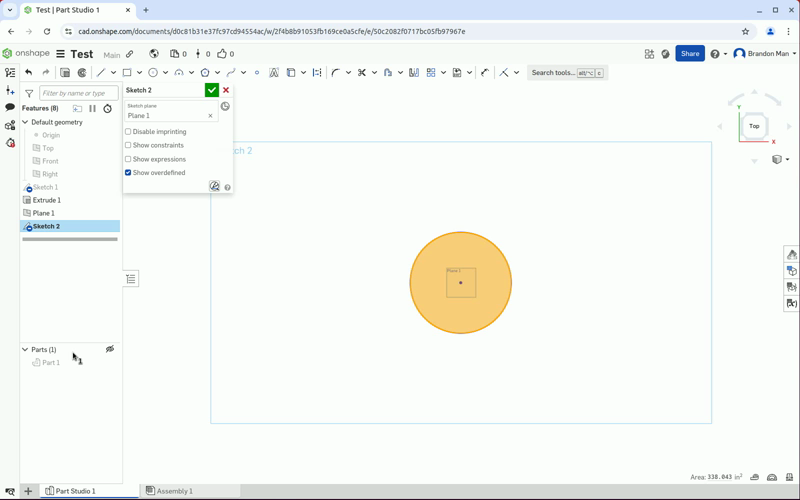
key(shift+y)
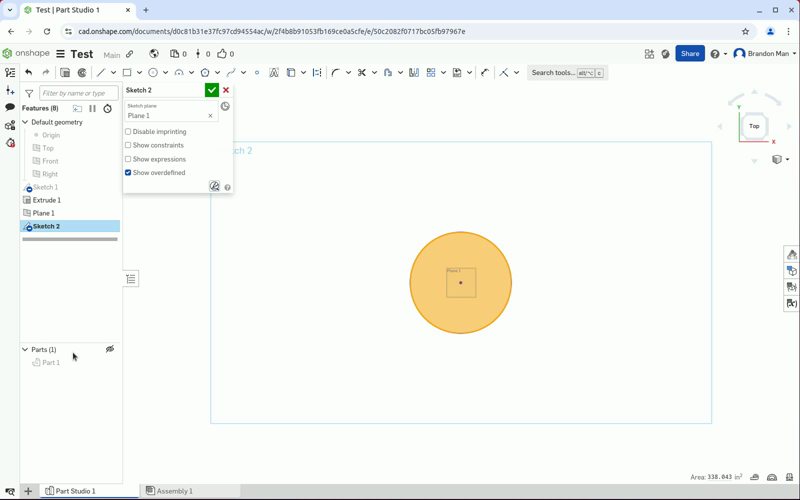
key(shift+e)
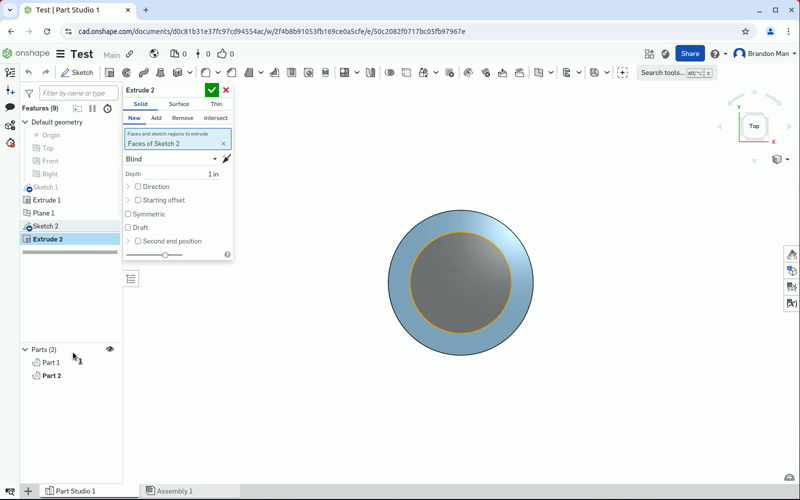
mouse_move(143, 106)
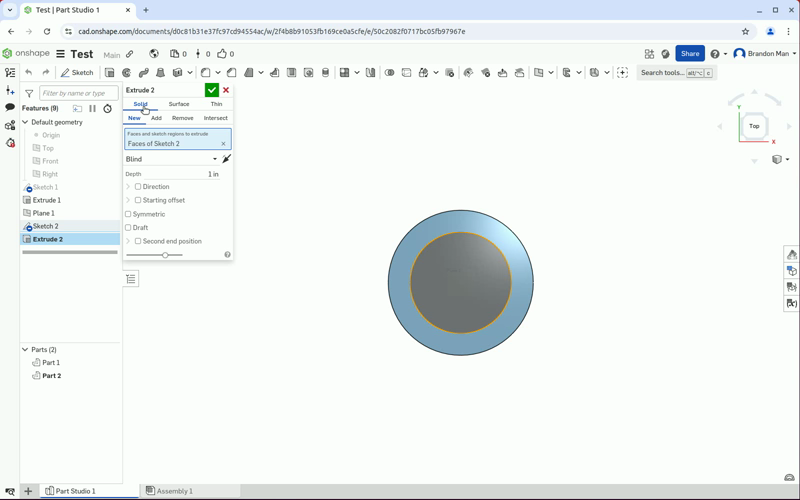
click(143, 106)
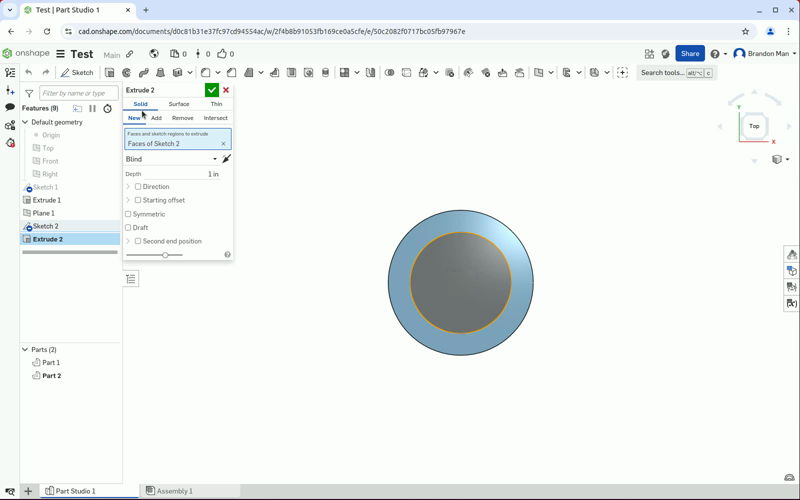
mouse_move(137, 120)
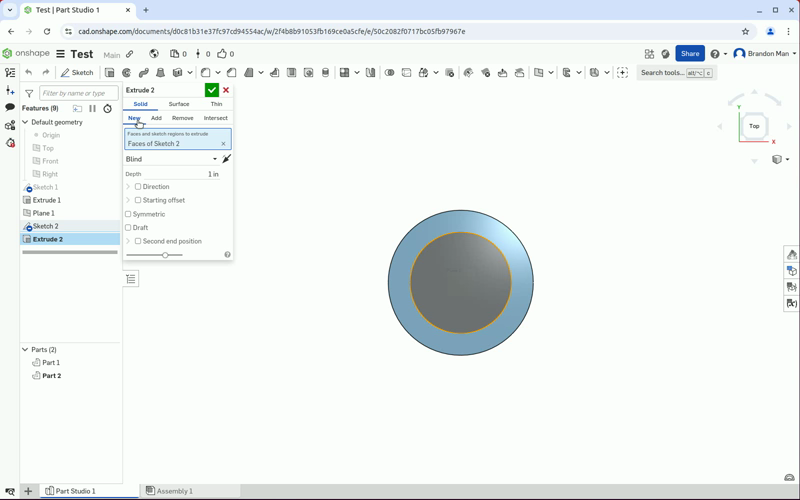
click(137, 120)
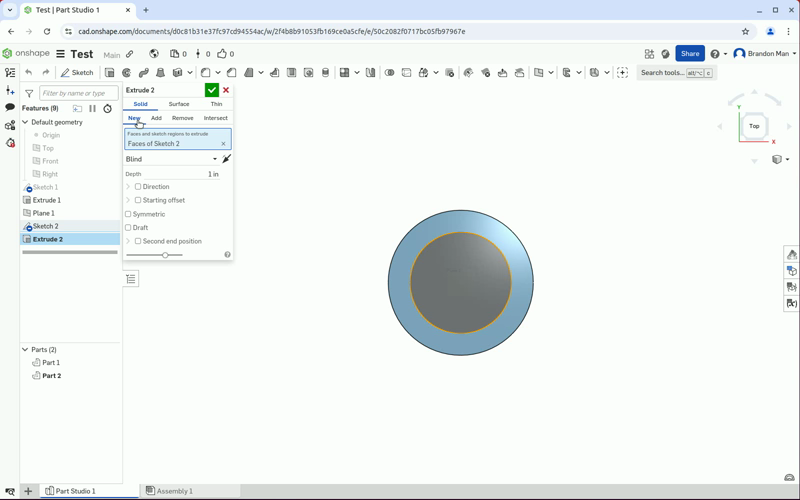
key(tab, 4)
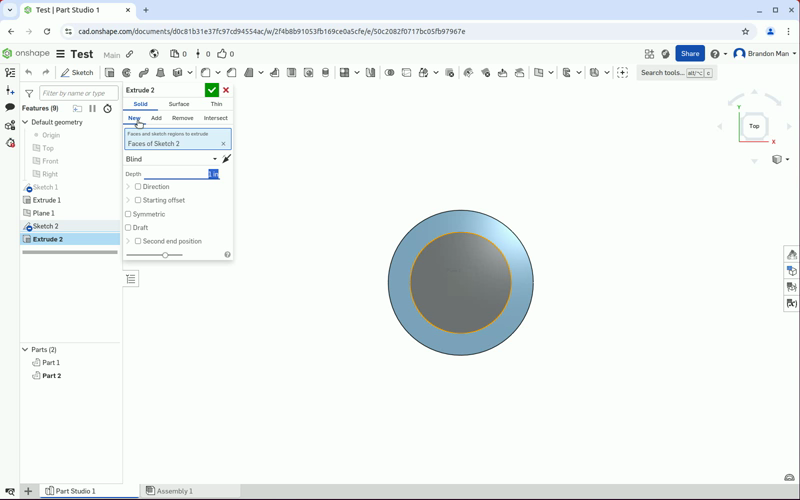
text(11.554)
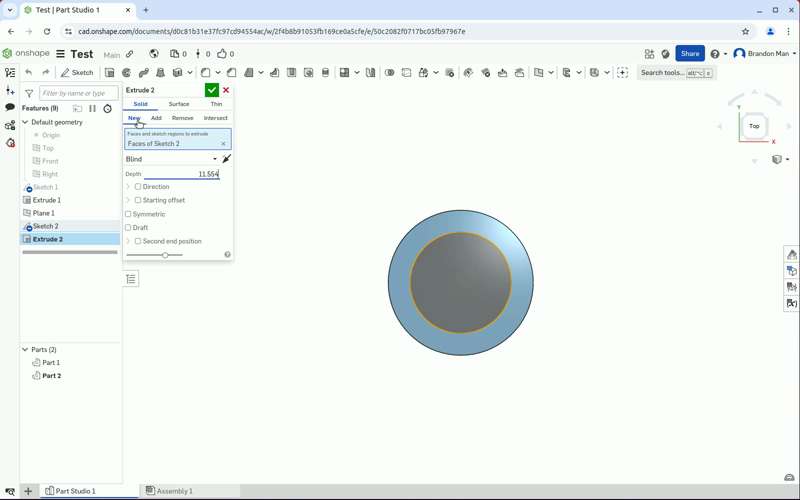
key(enter)
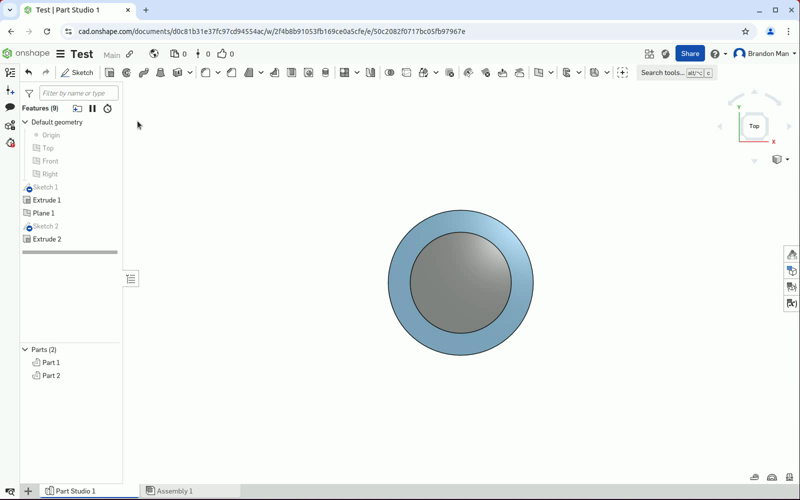
key(shift+h)
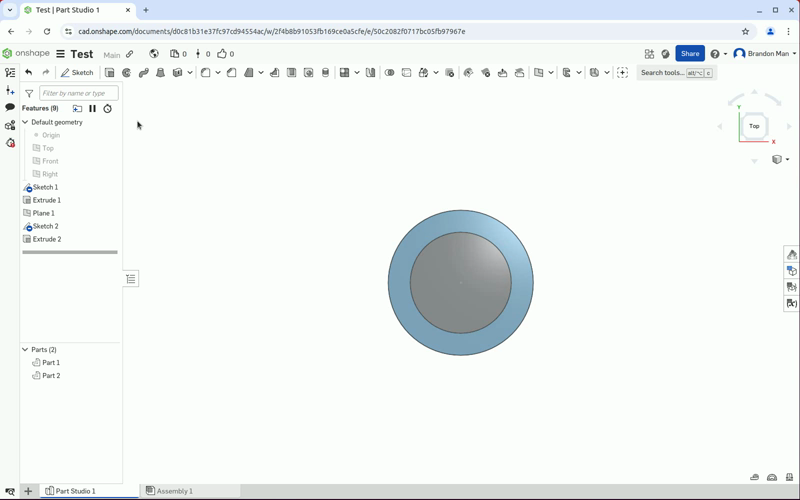
key(shift+h)
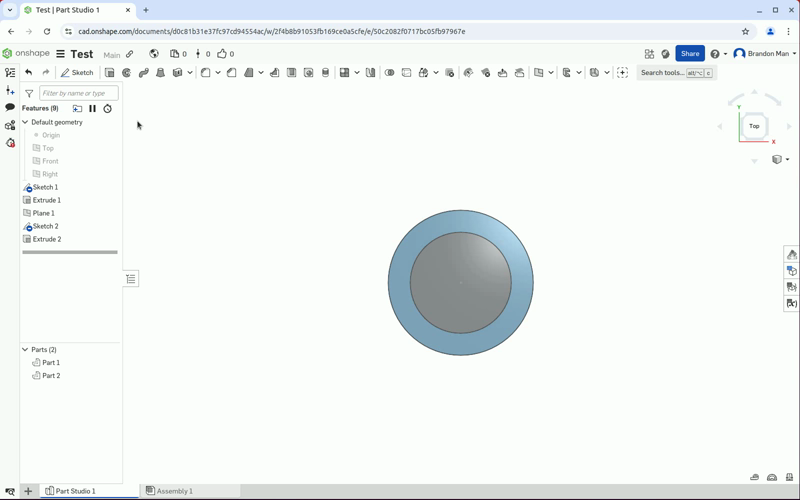
key(shift+7)
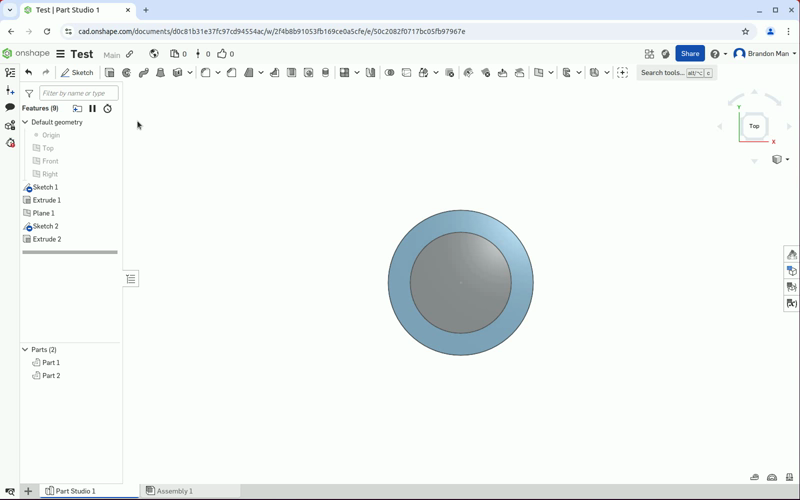
key(up, 3)
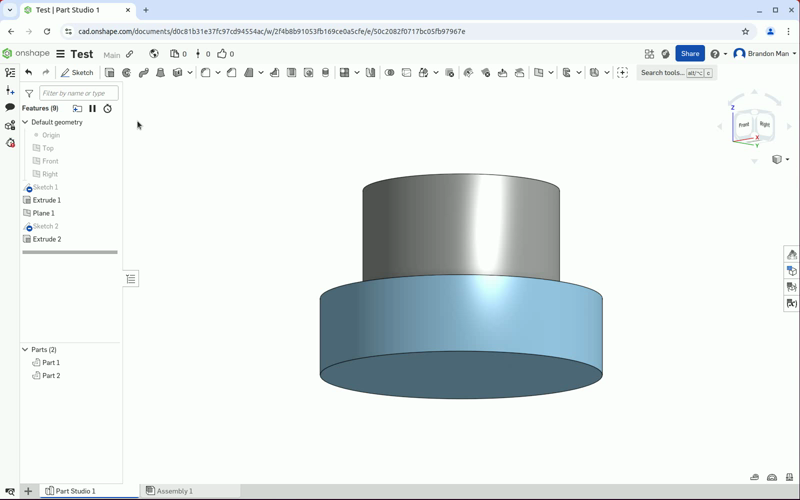
key(left, 3)
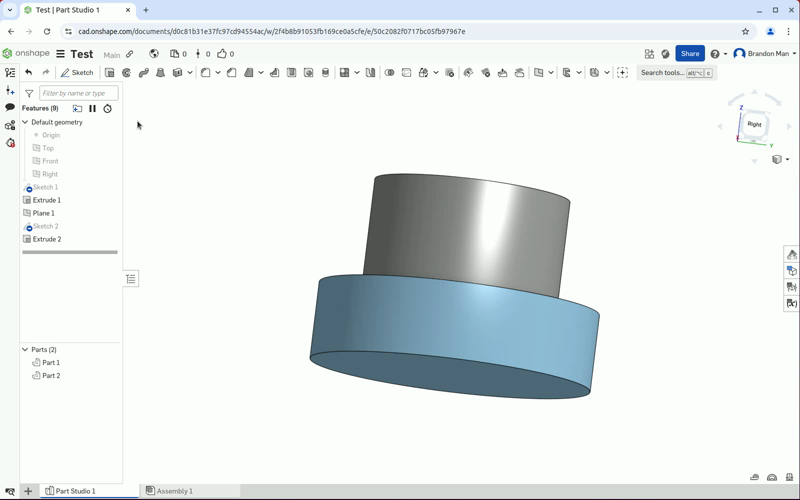
key(right, 3)
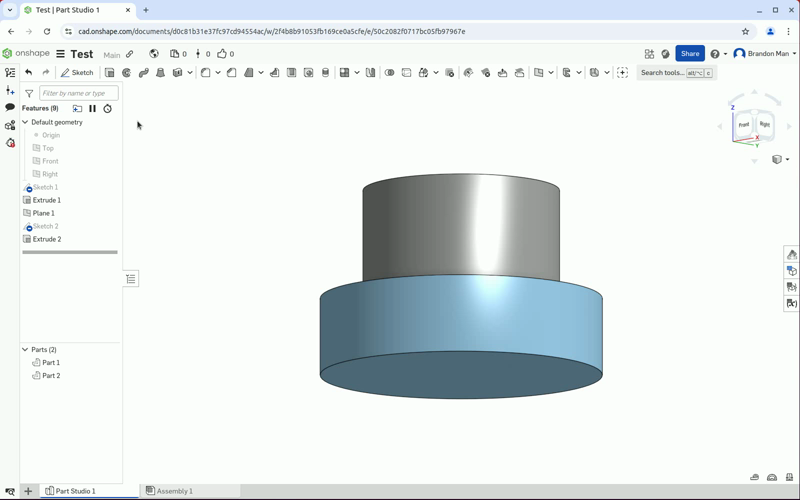
key(down, 3)
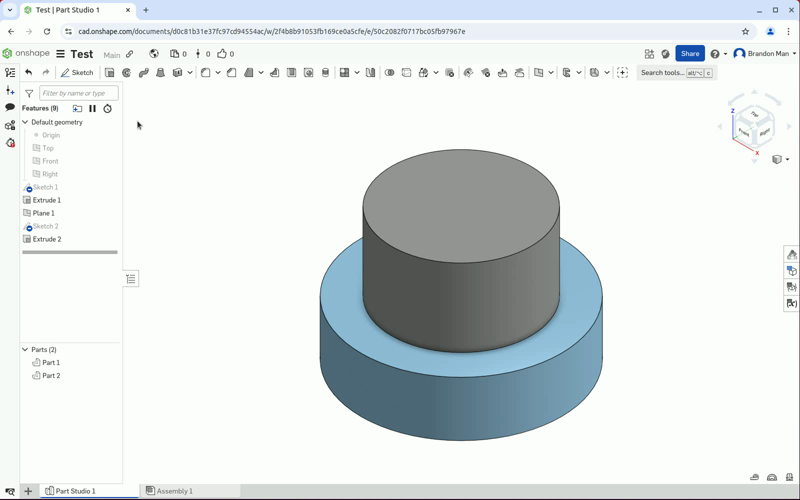
mouse_move(73, 189)
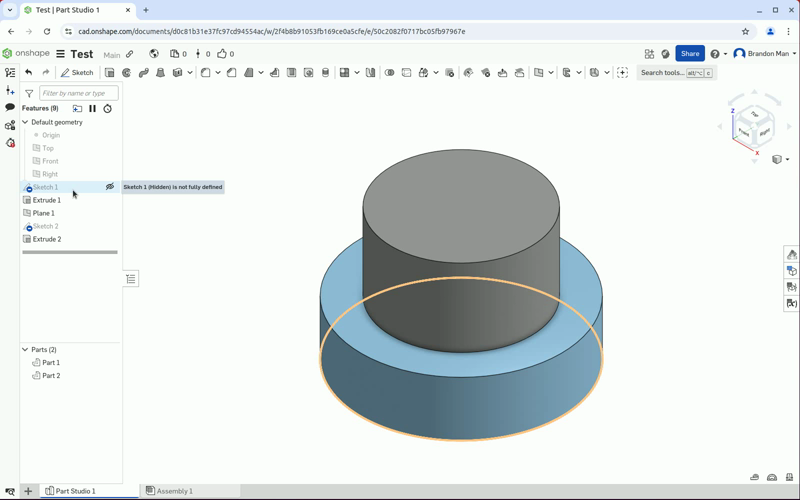
click(73, 189)